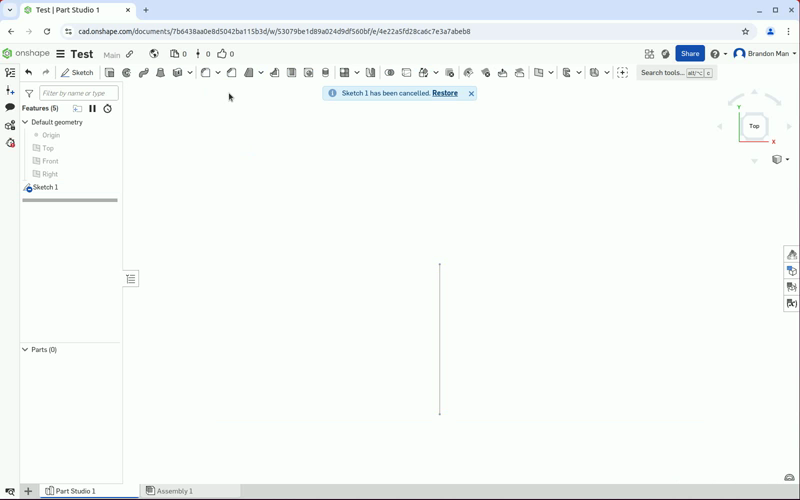
key(shift+h)
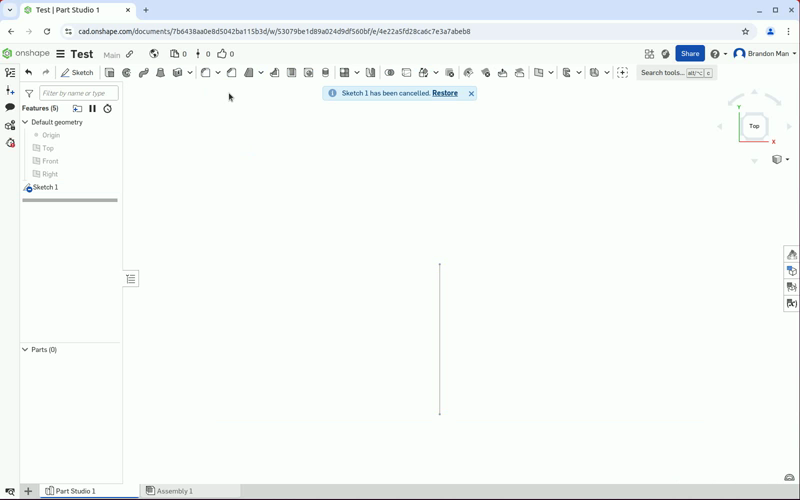
key(shift+s)
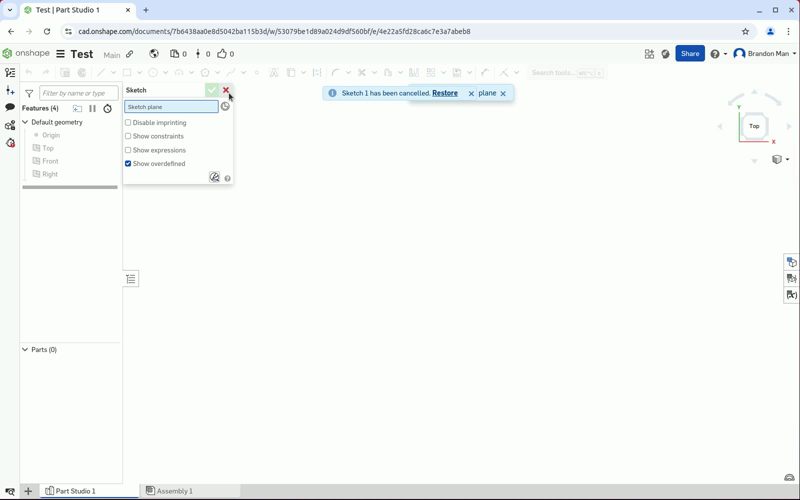
mouse_move(73, 150)
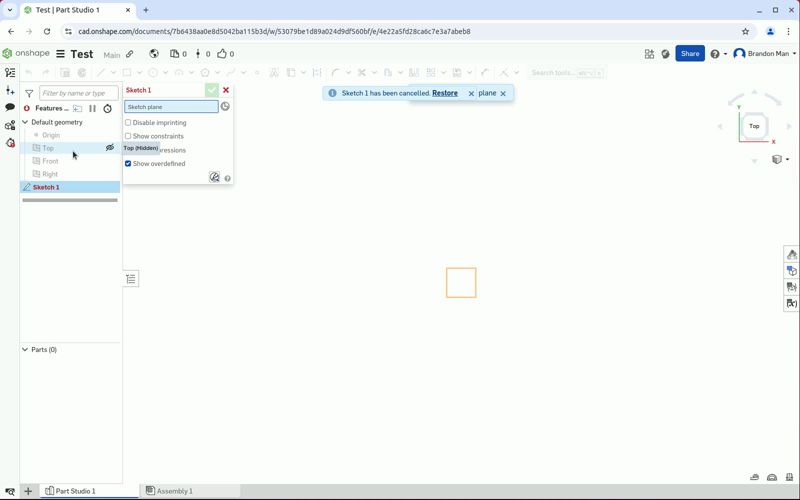
click(73, 150)
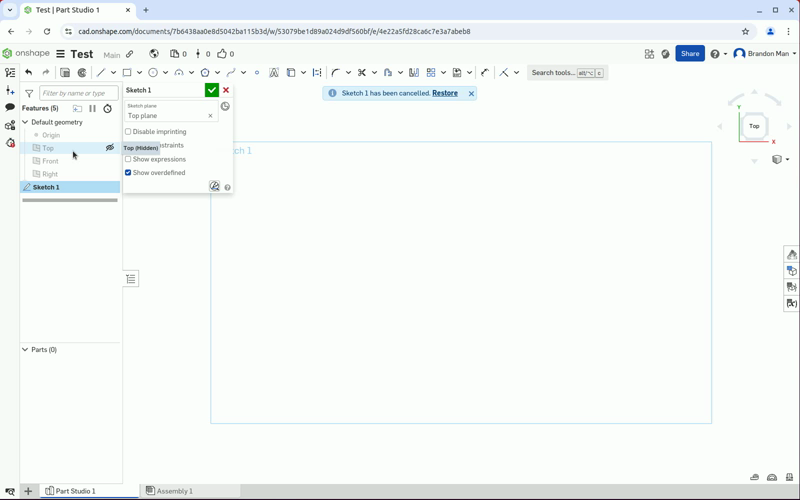
mouse_move(73, 352)
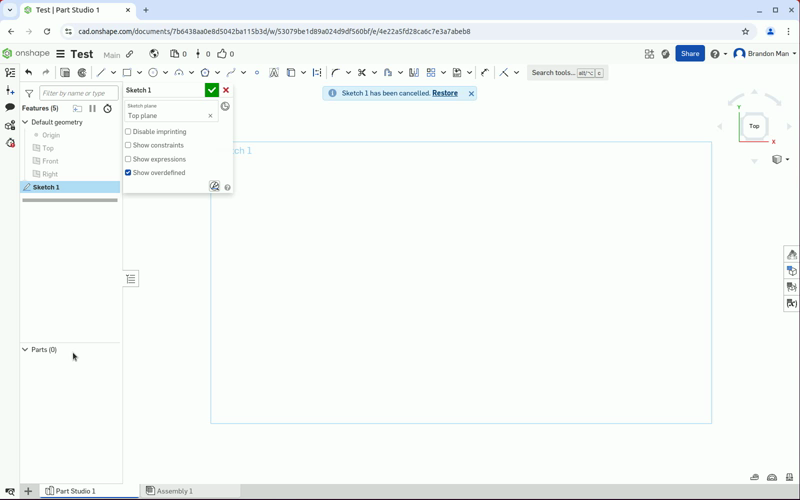
key(y)
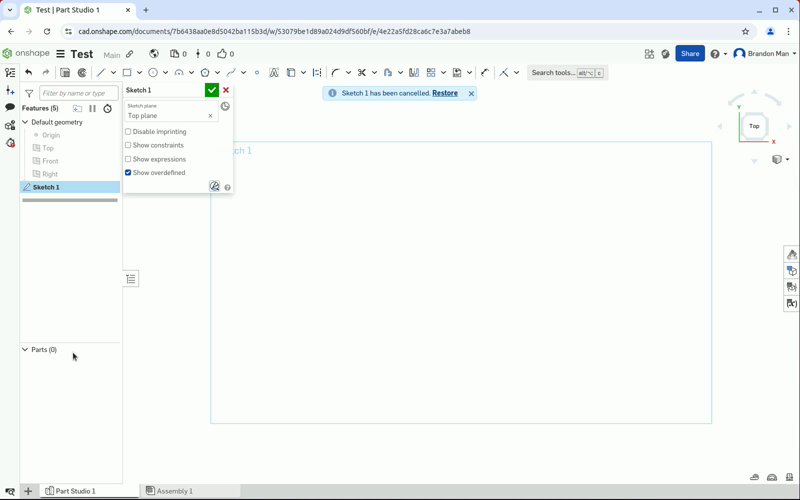
key(c)
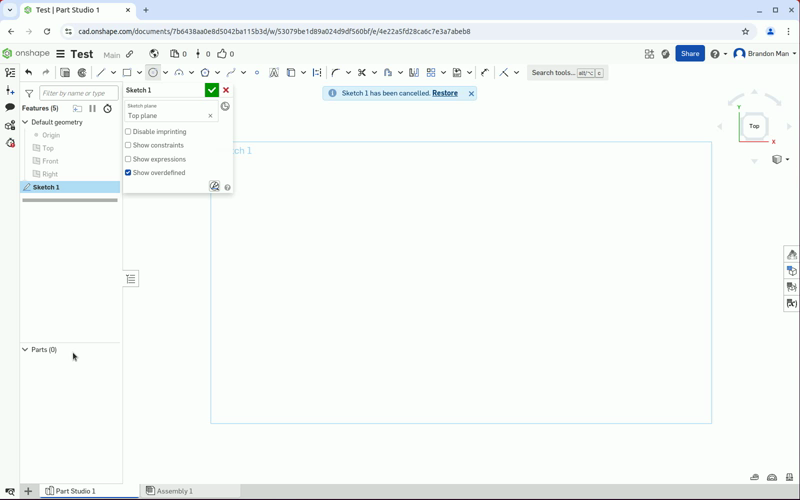
key_down(shift)
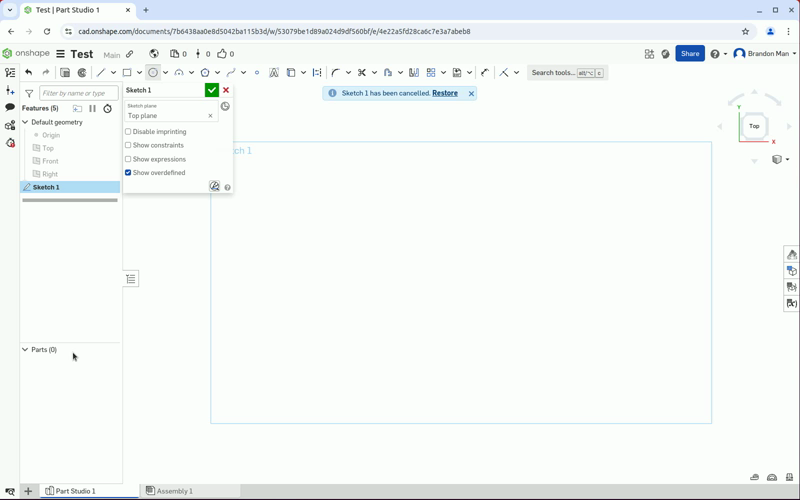
mouse_move(461, 282)
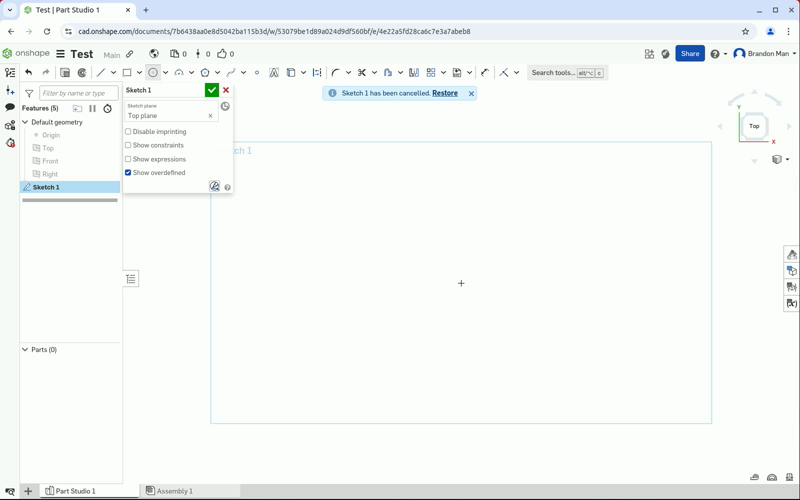
click(461, 282)
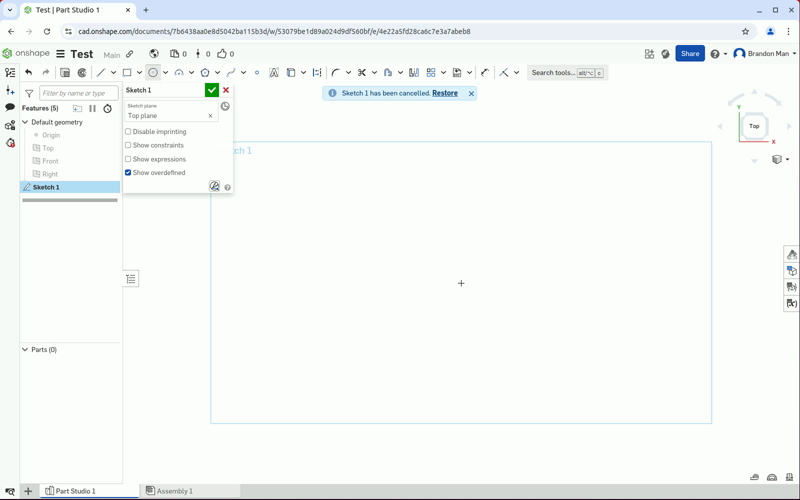
key_up(shift)
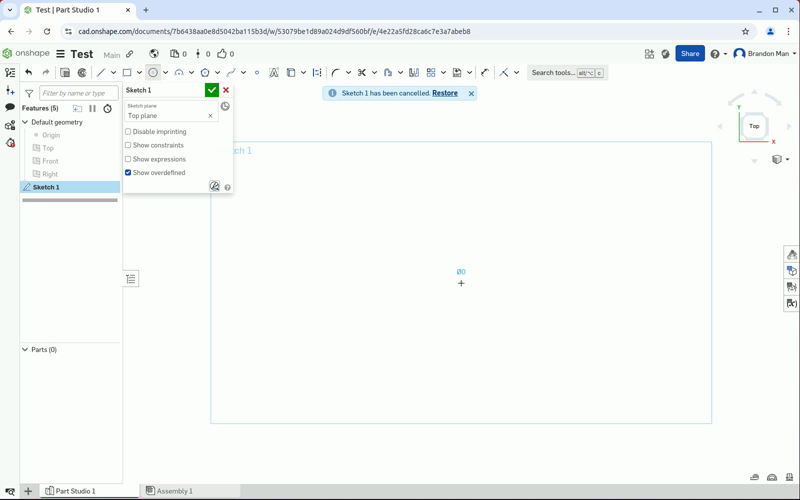
mouse_move(574, 282)
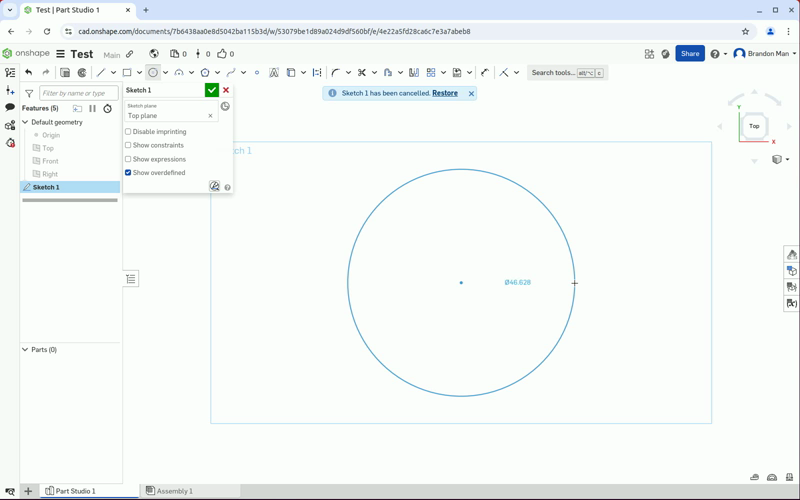
click(574, 282)
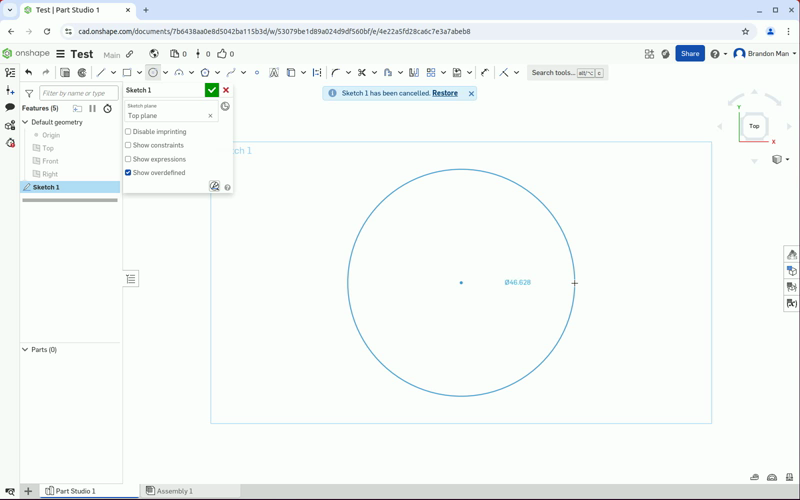
key(esc)
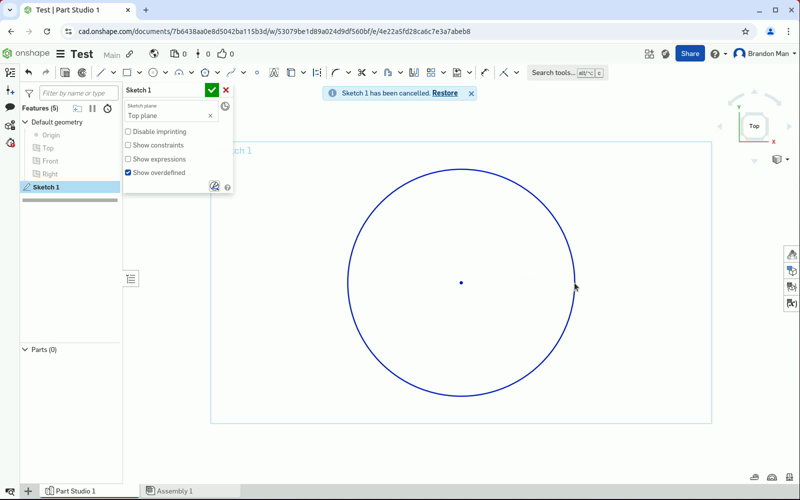
mouse_move(404, 244)
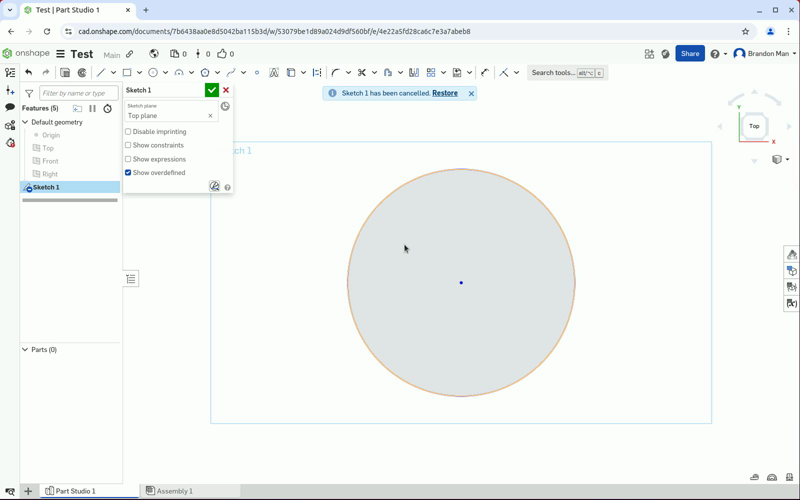
click(404, 244)
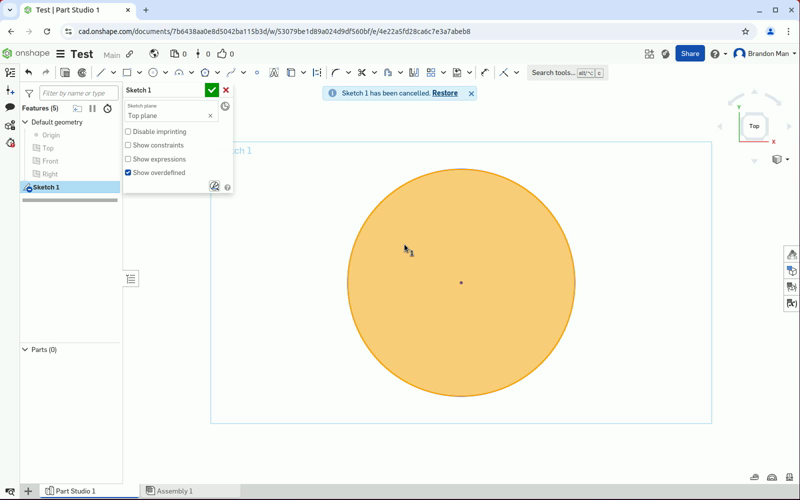
mouse_move(73, 352)
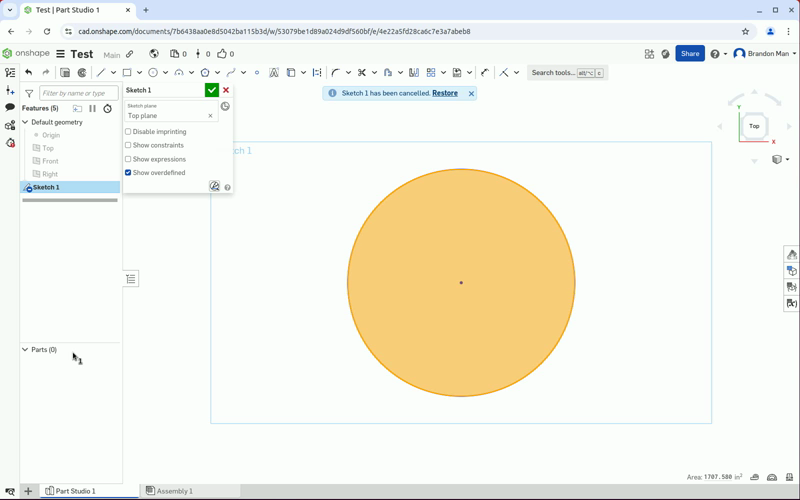
key(shift+y)
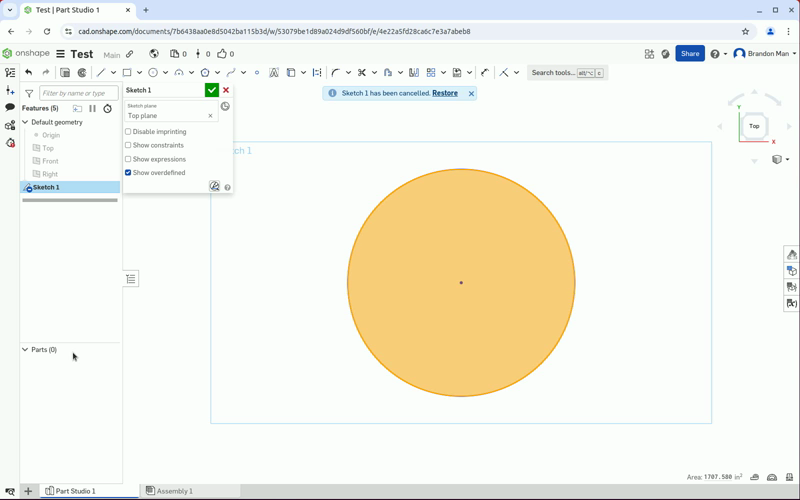
key(shift+e)
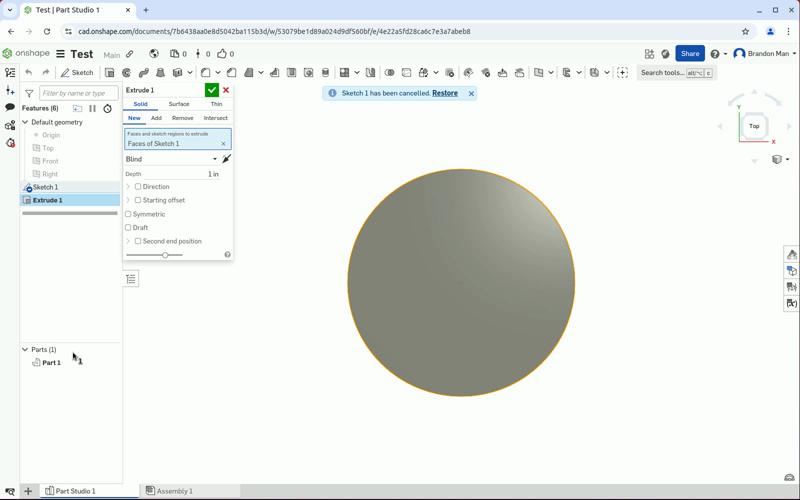
mouse_move(143, 106)
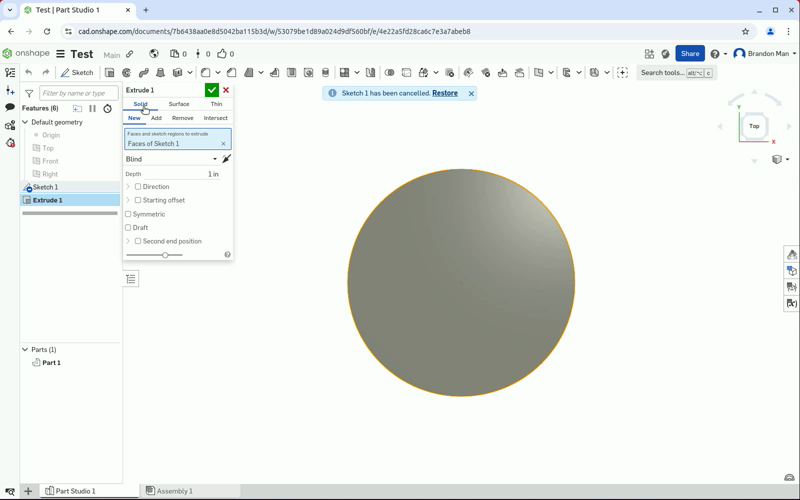
click(143, 106)
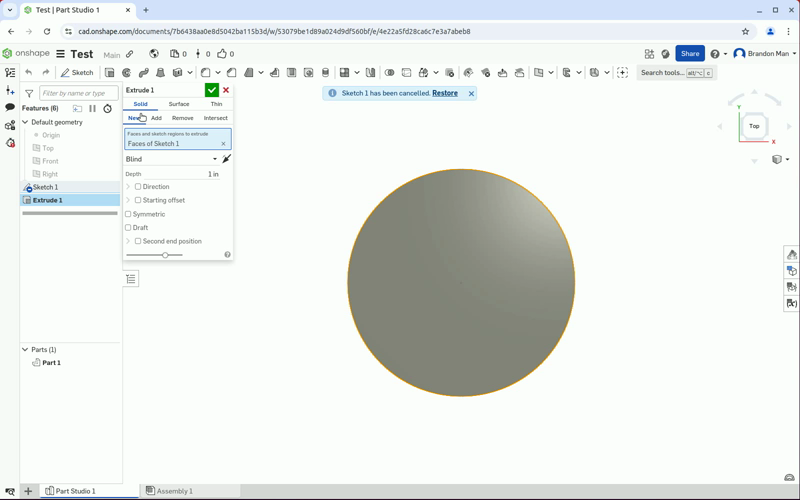
mouse_move(137, 120)
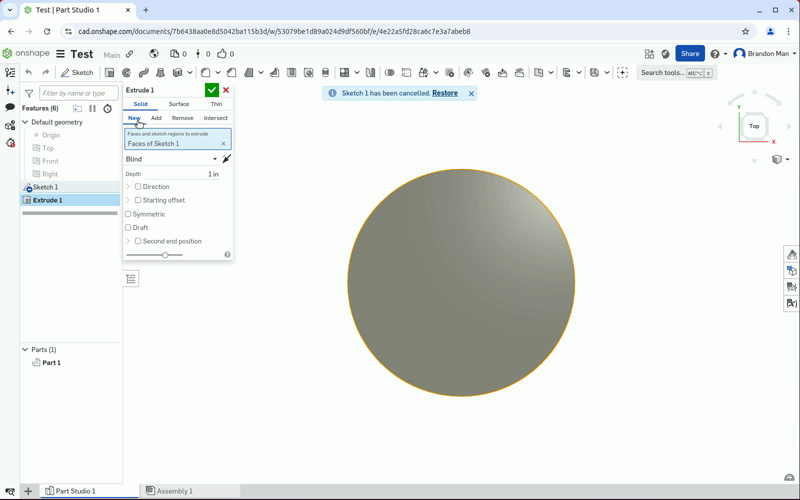
click(137, 120)
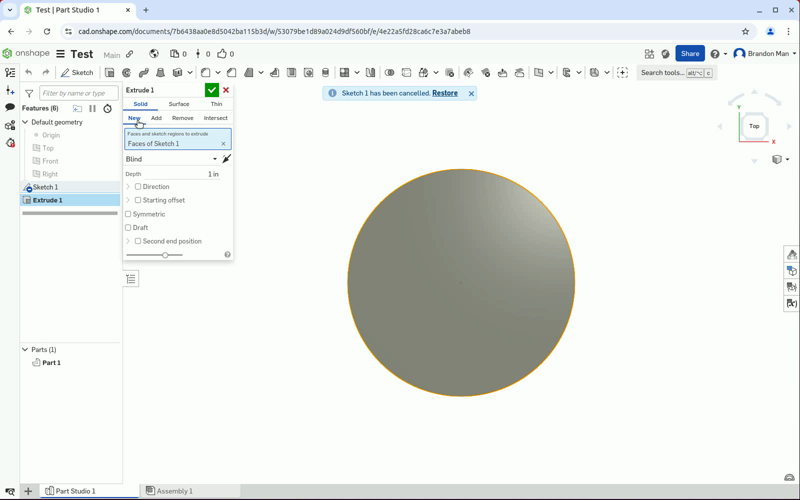
key(tab, 4)
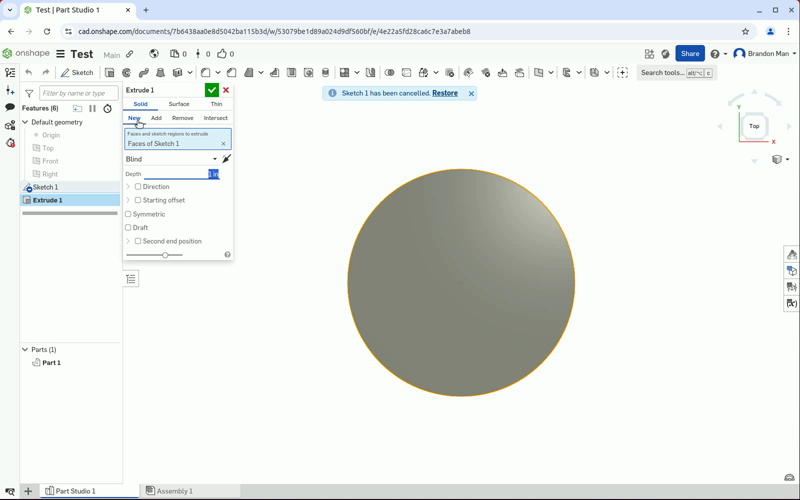
text(0.963)
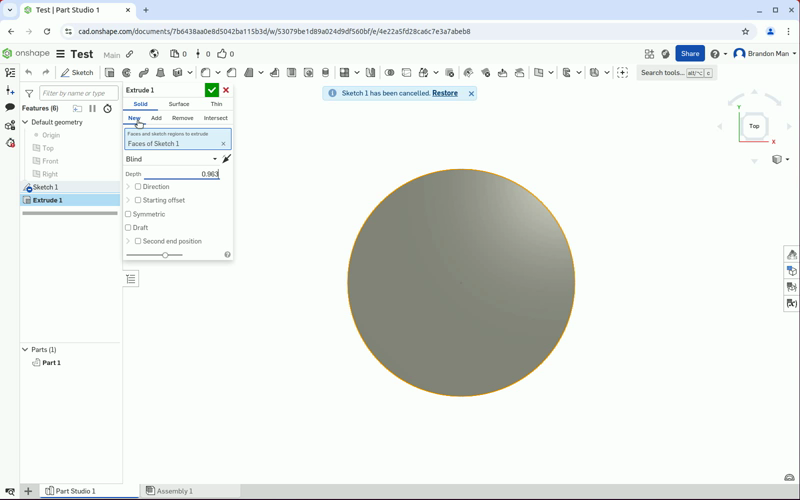
key(enter)
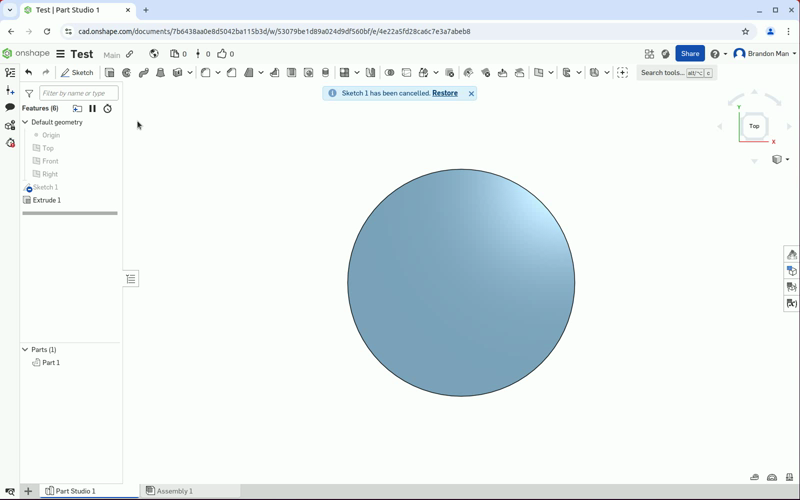
key(shift+h)
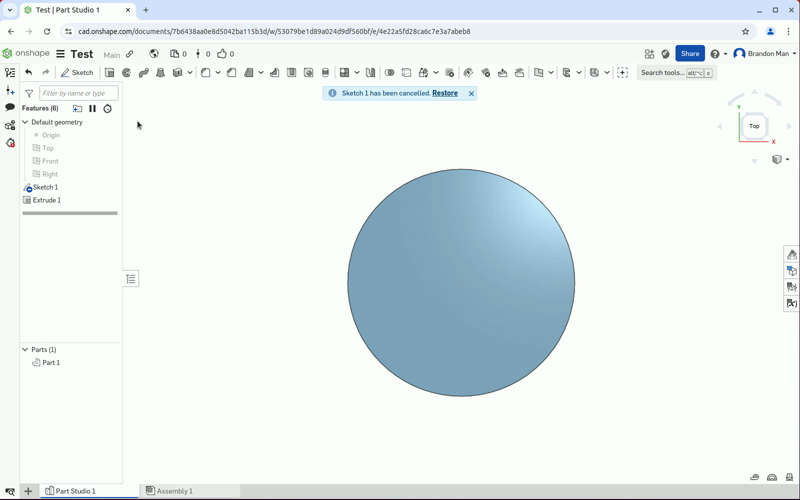
key(shift+h)
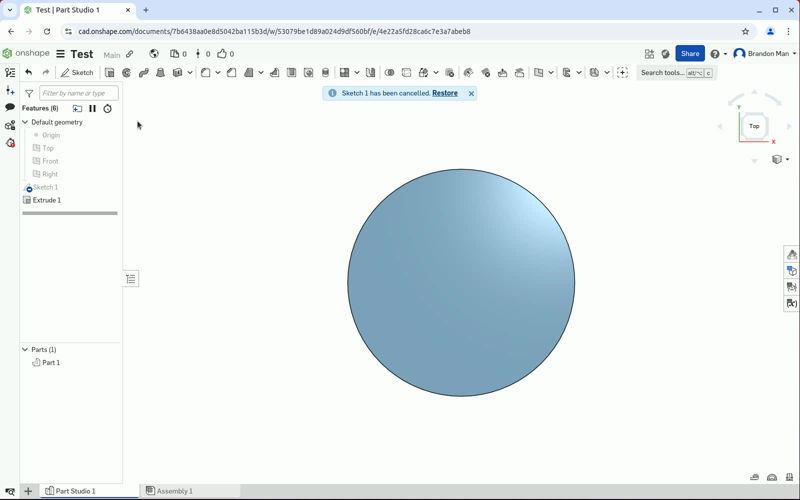
mouse_move(73, 189)
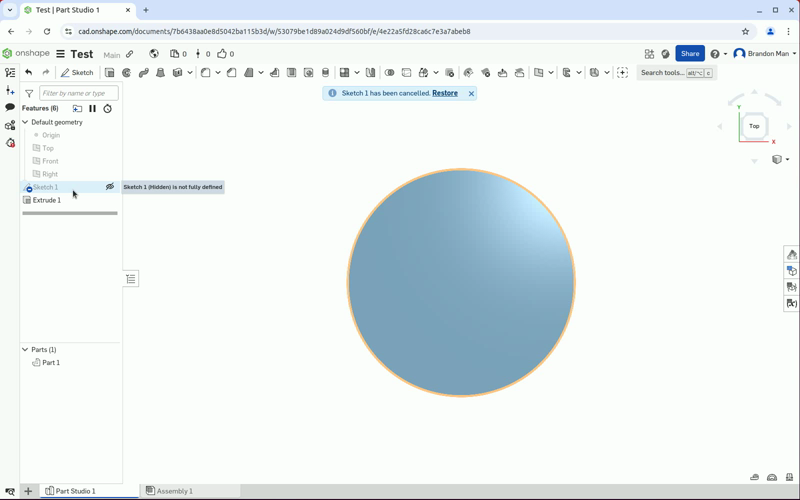
click(73, 189)
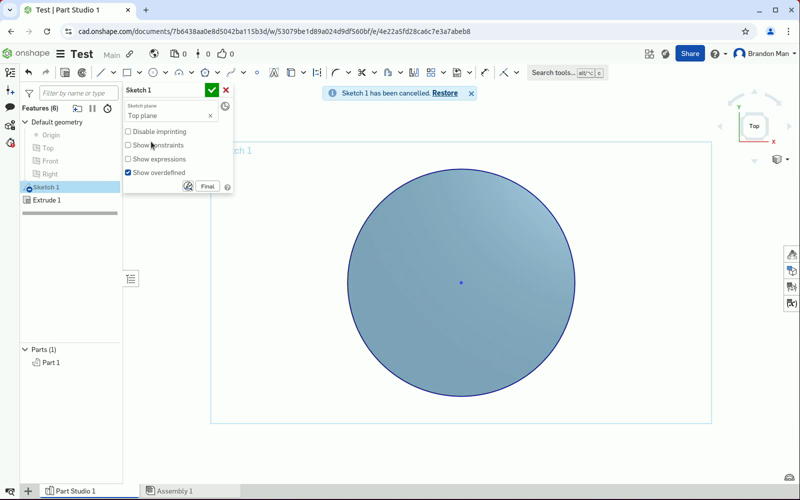
mouse_move(229, 92)
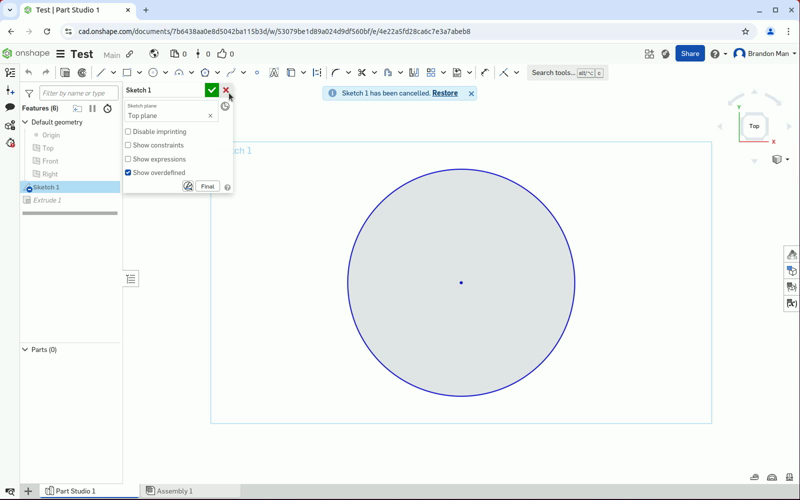
click(229, 92)
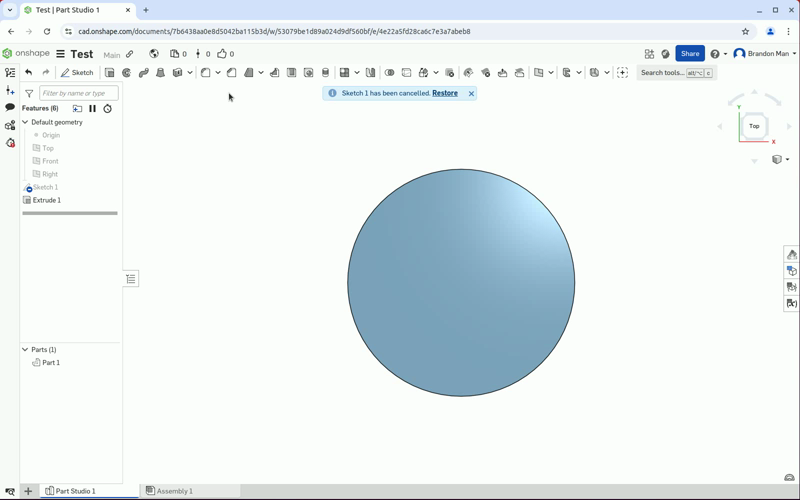
mouse_move(541, 75)
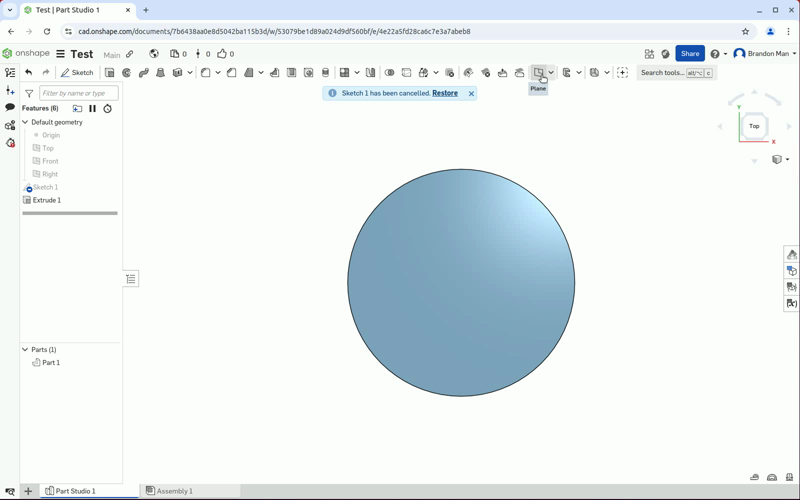
click(541, 75)
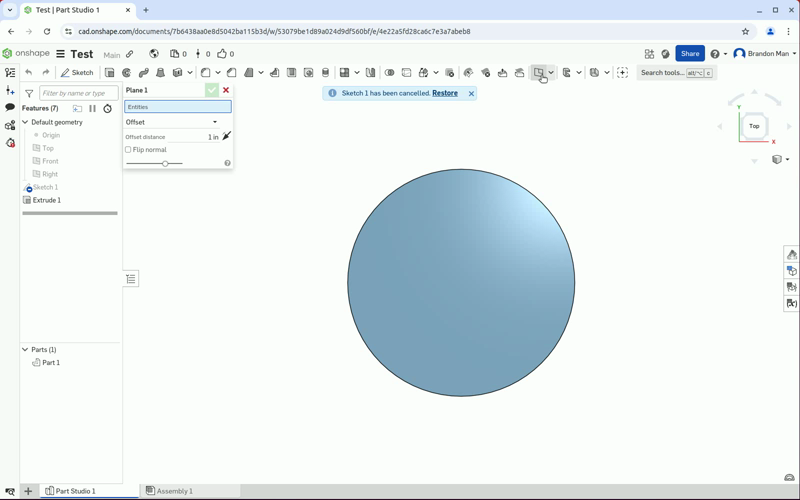
mouse_move(73, 150)
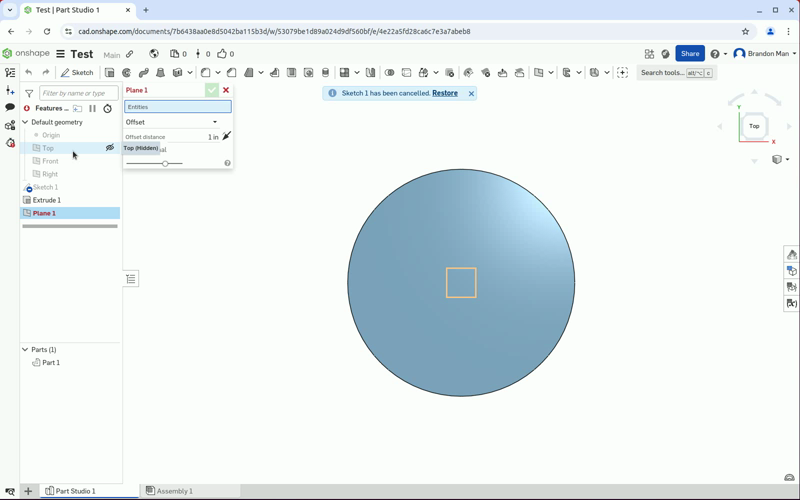
click(73, 150)
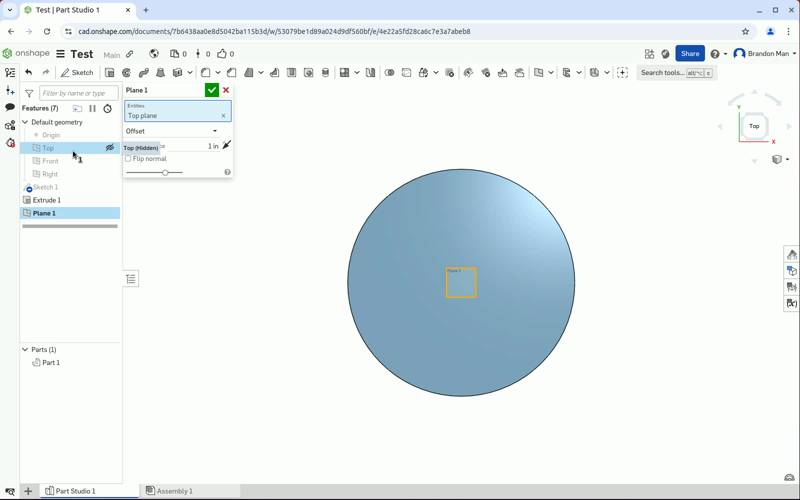
key(tab, 2)
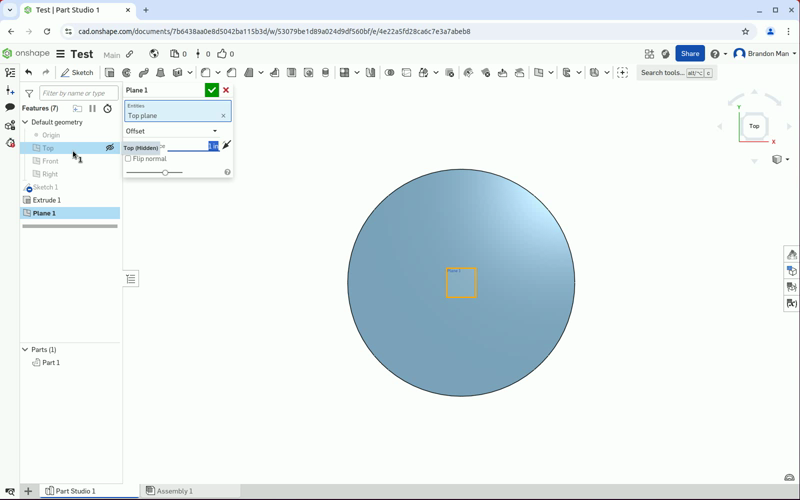
text(0.955)
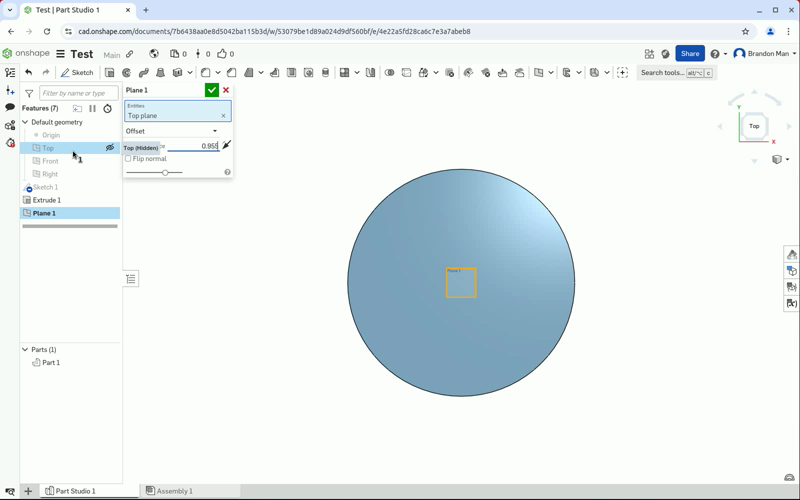
key(enter, 2)
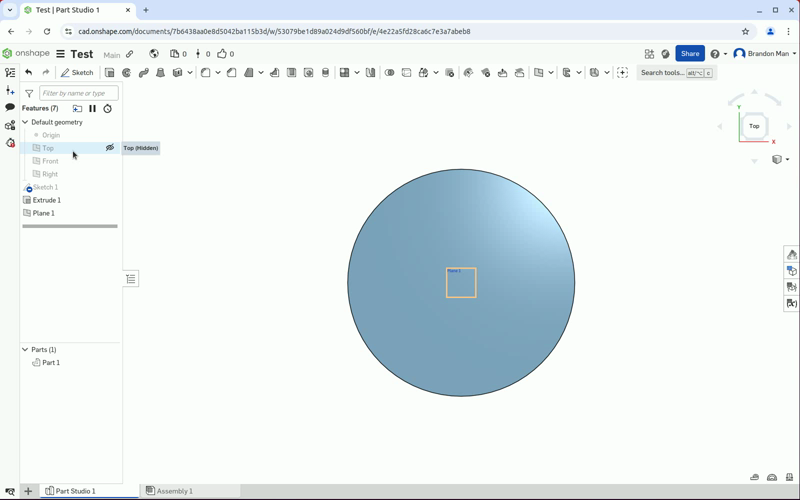
key(shift+s)
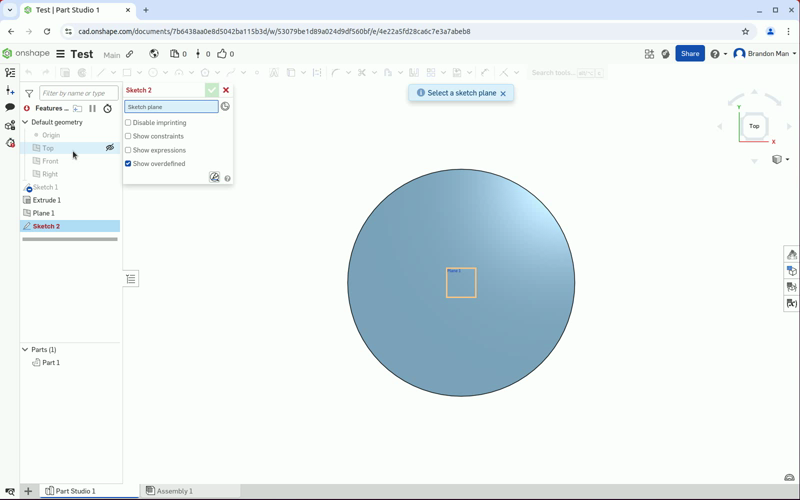
mouse_move(73, 215)
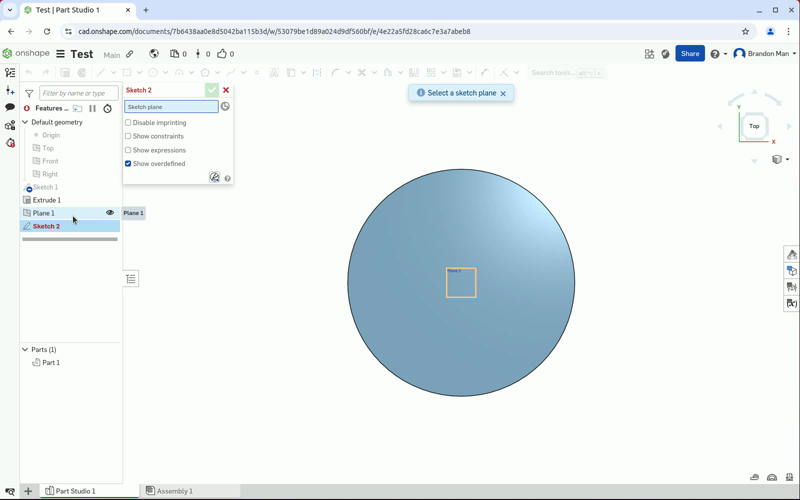
click(73, 215)
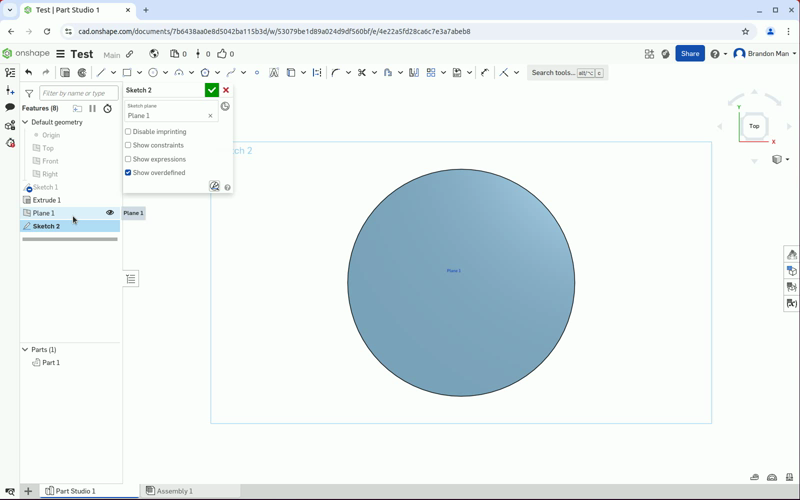
mouse_move(73, 352)
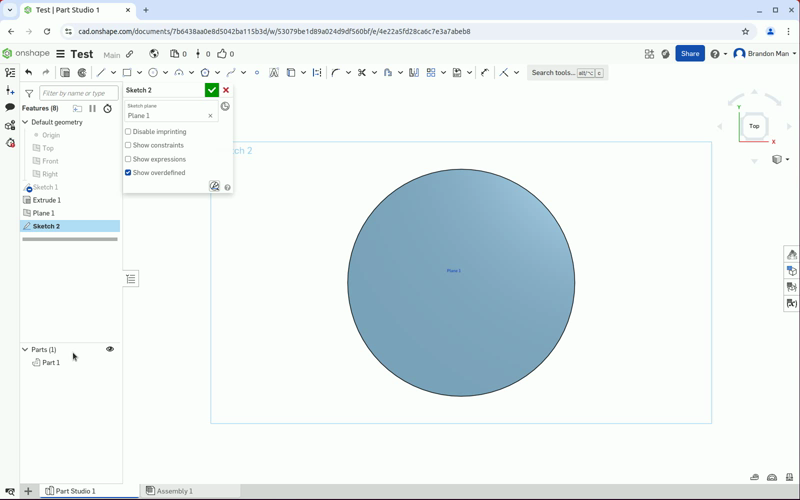
key(y)
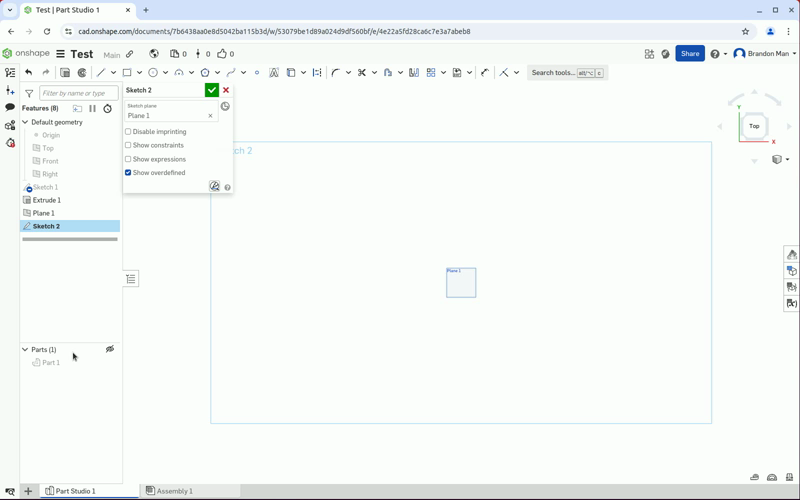
key(c)
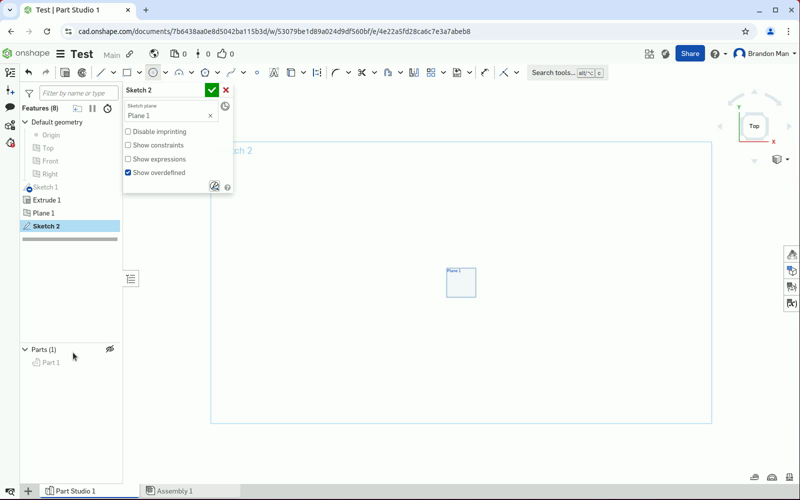
key_down(shift)
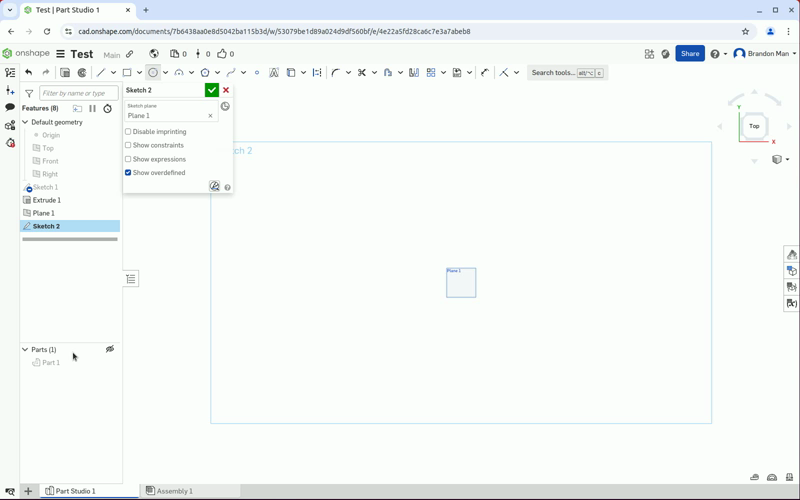
mouse_move(461, 282)
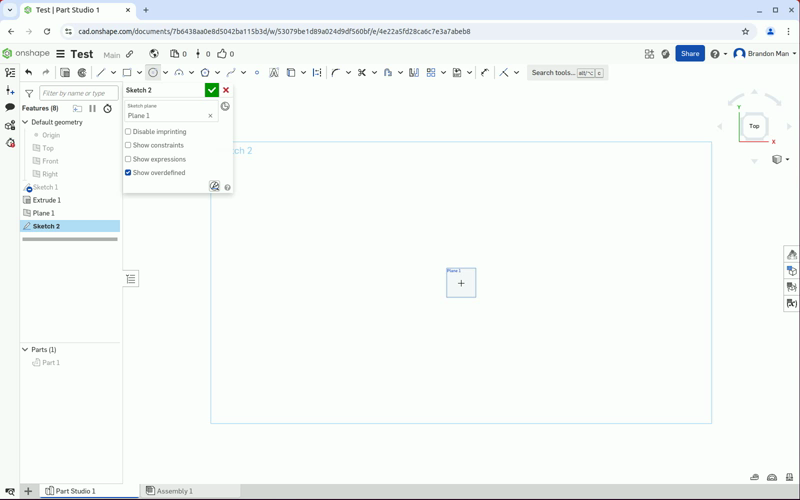
click(461, 282)
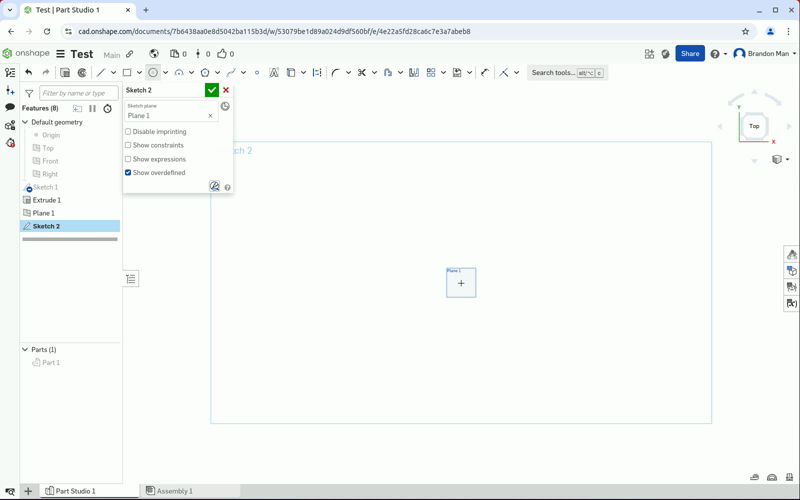
key_up(shift)
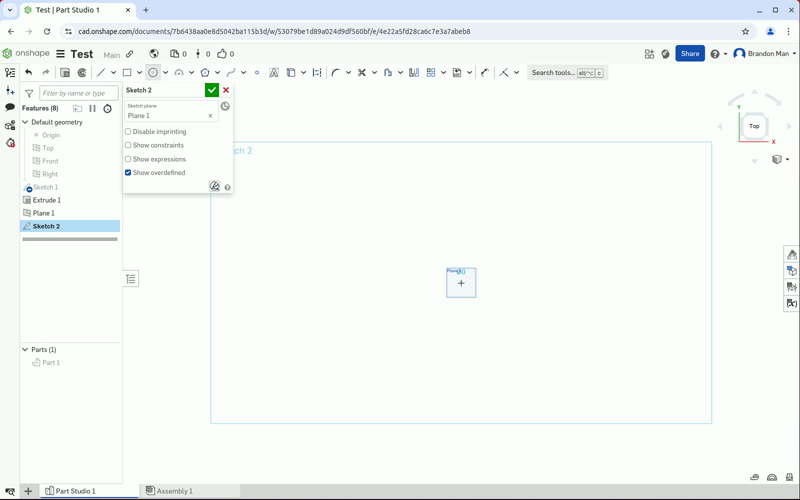
mouse_move(532, 282)
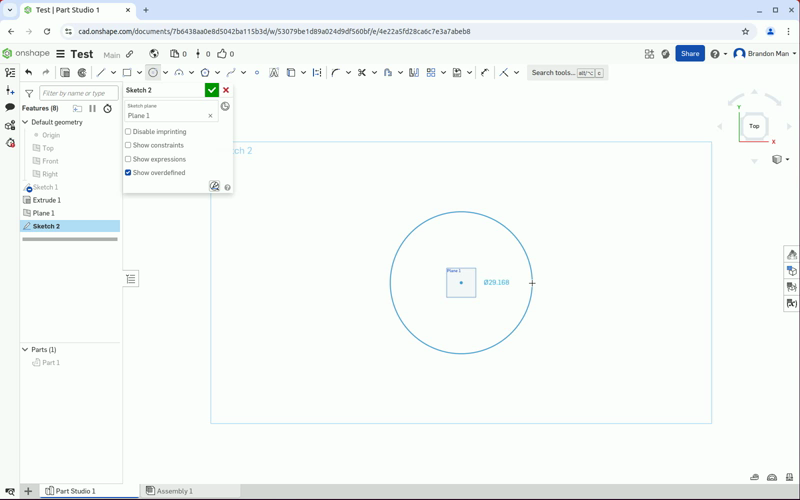
click(532, 282)
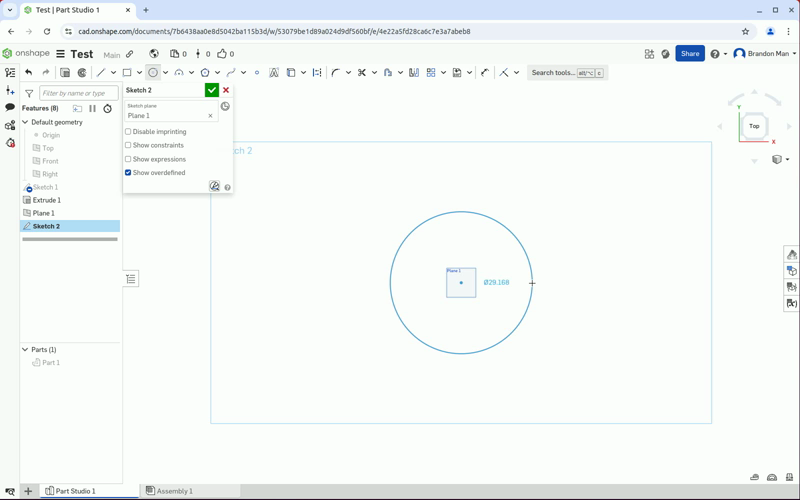
key(esc)
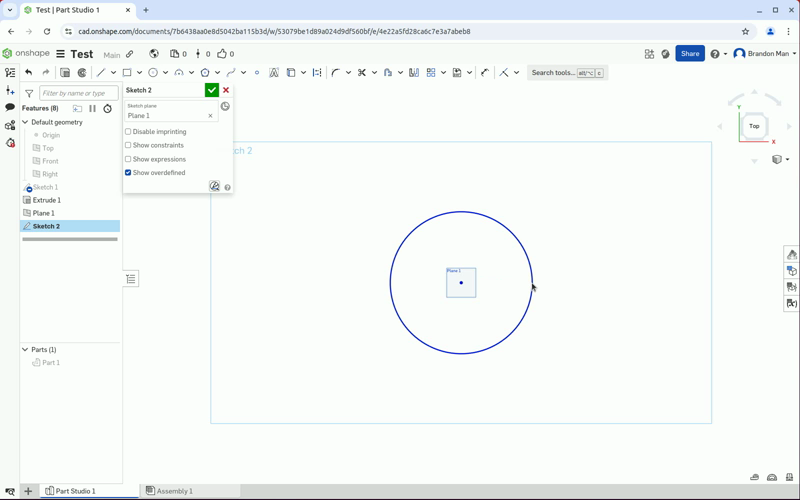
mouse_move(426, 331)
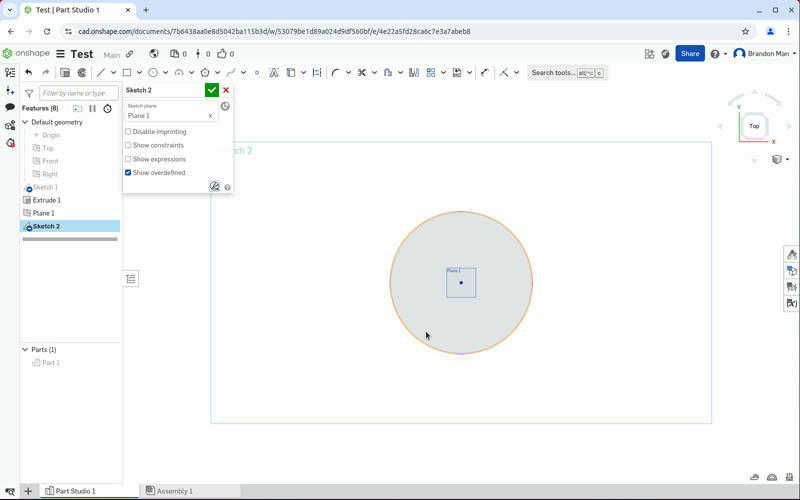
click(426, 331)
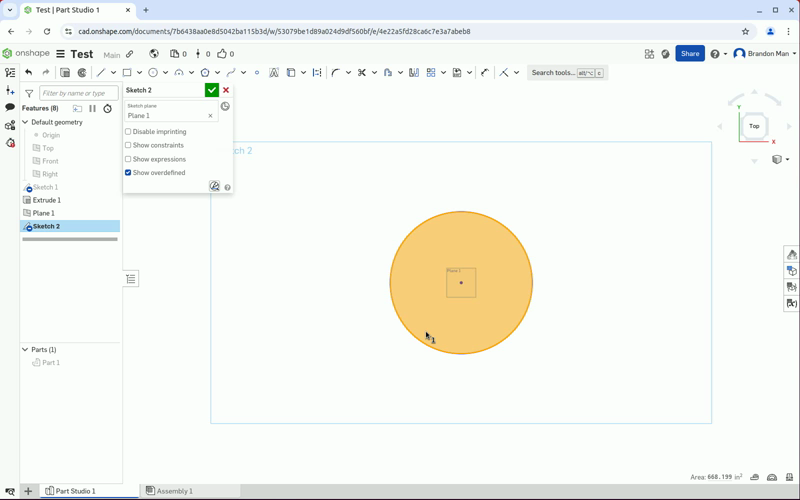
mouse_move(73, 352)
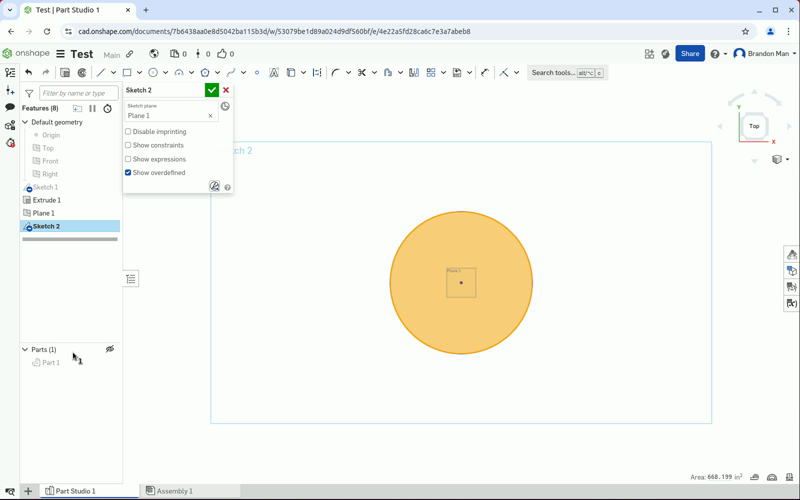
key(shift+y)
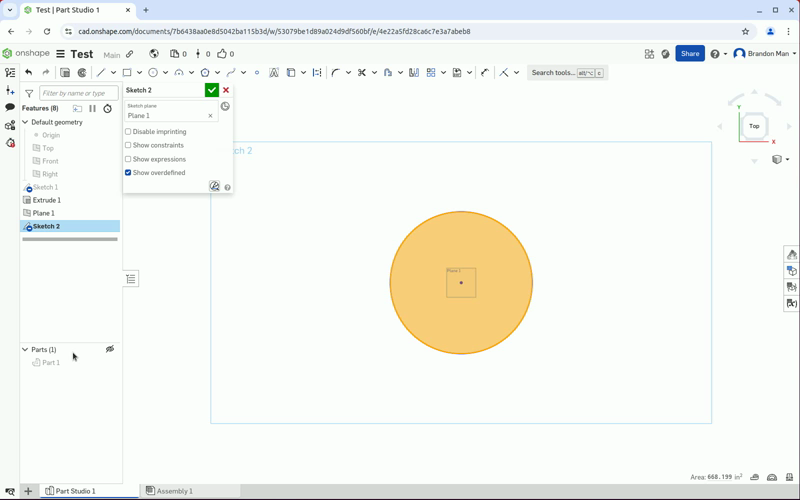
key(shift+e)
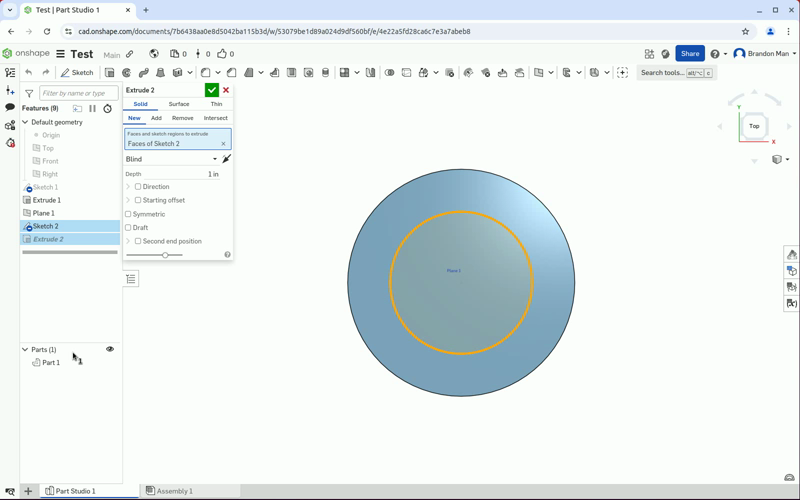
mouse_move(143, 106)
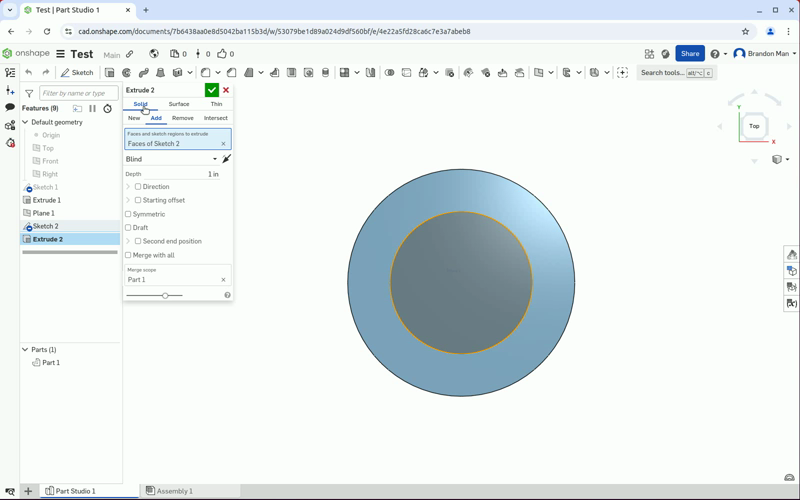
click(143, 106)
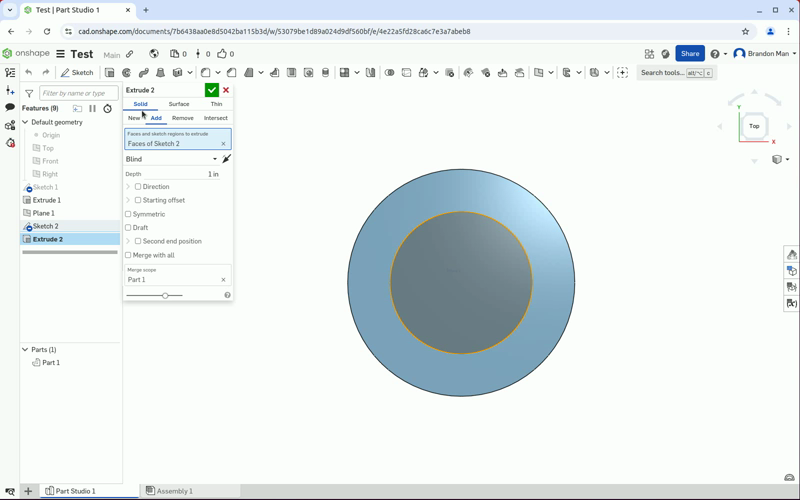
mouse_move(137, 120)
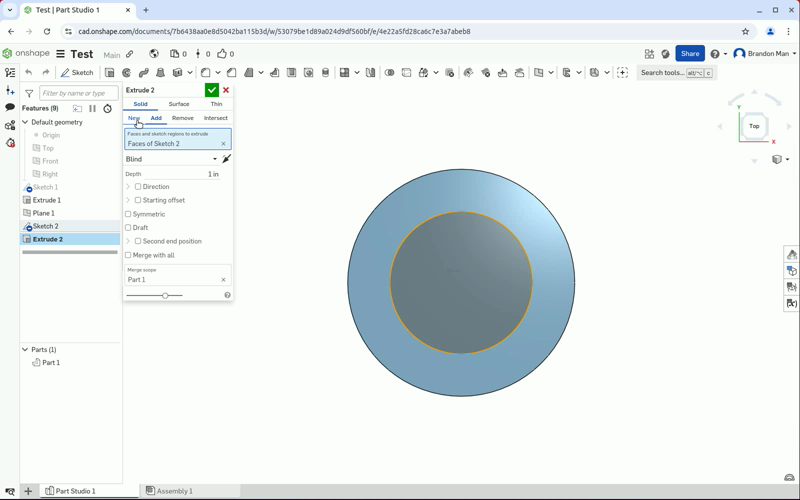
click(137, 120)
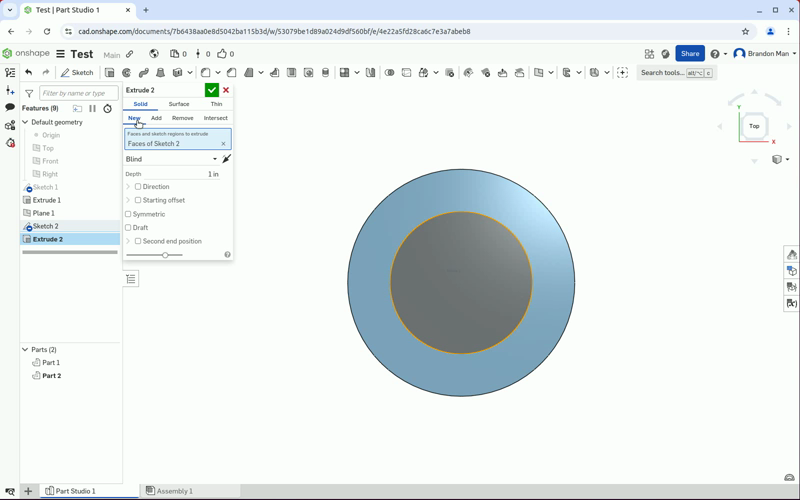
key(tab, 4)
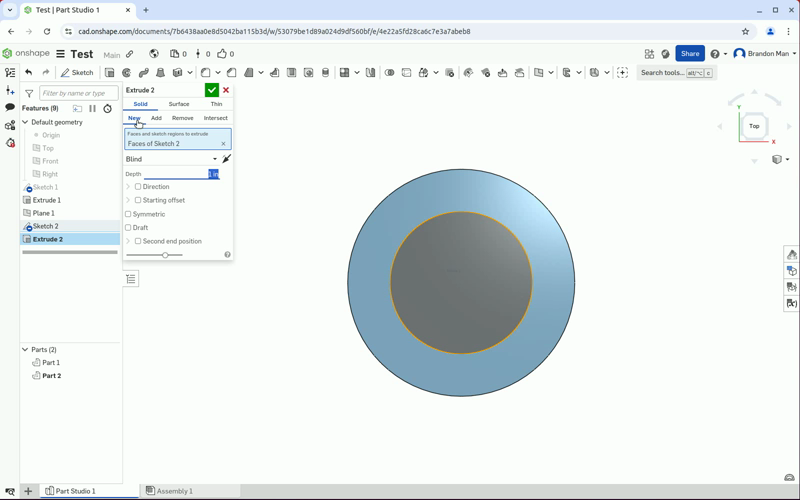
text(7.221)
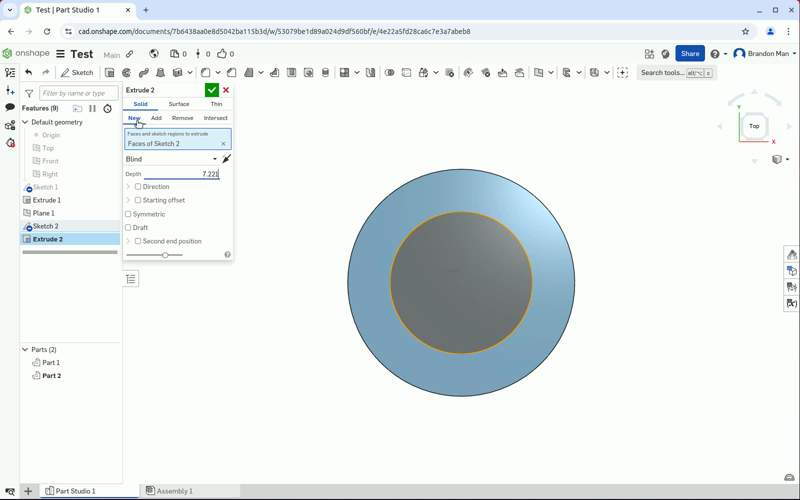
key(enter)
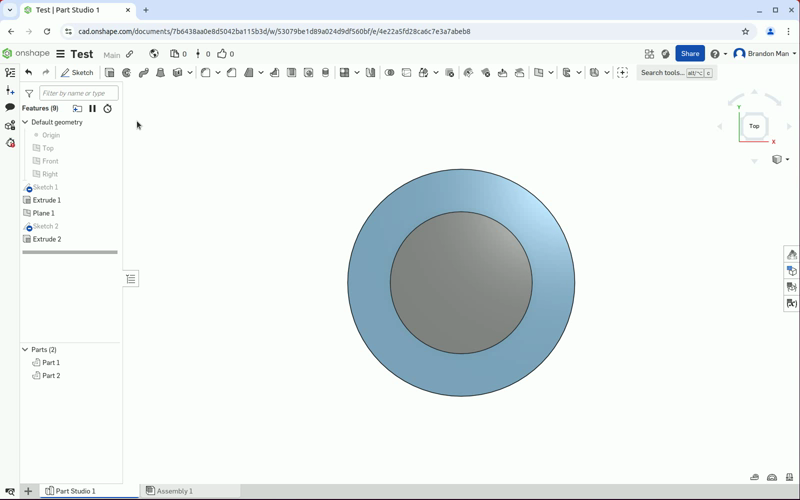
key(shift+h)
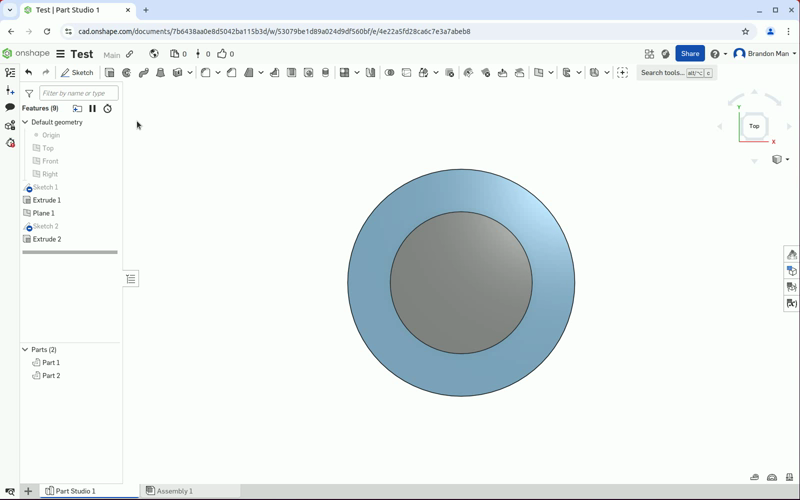
key(shift+h)
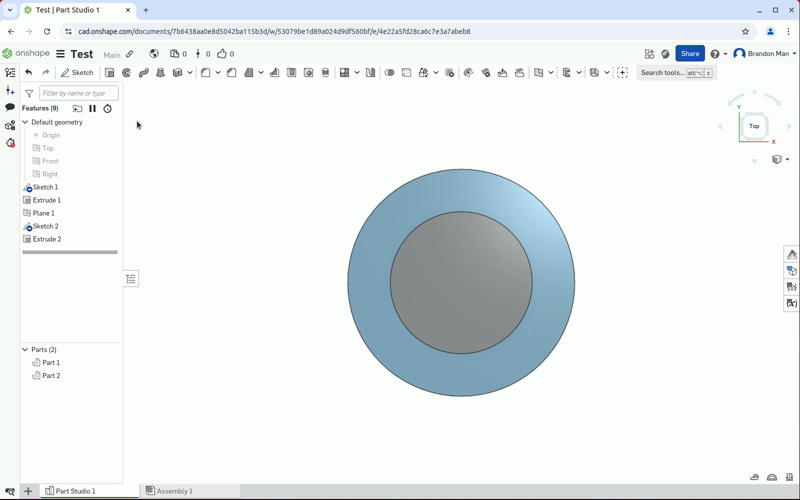
key(shift+7)
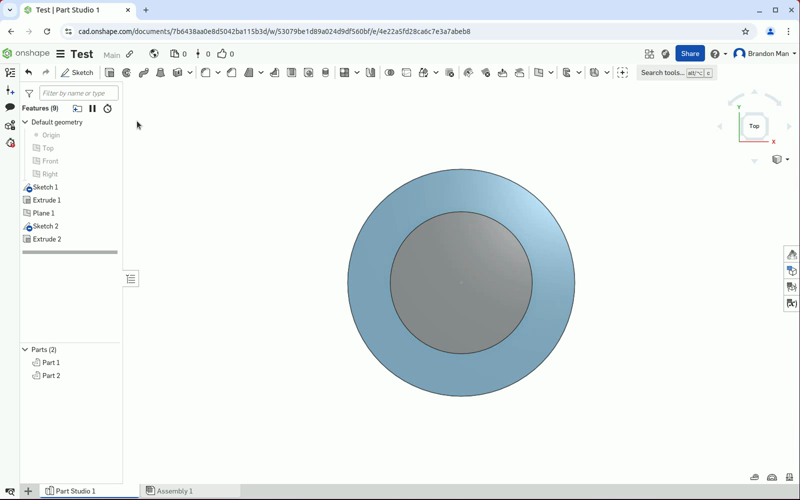
key(up, 3)
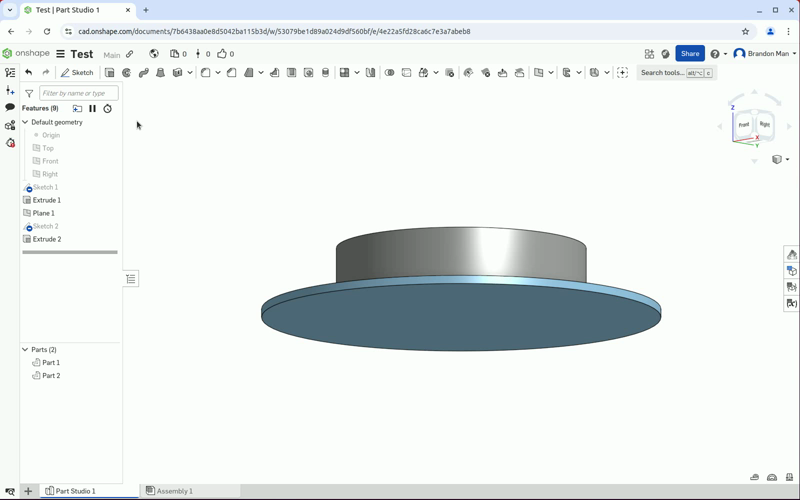
key(left, 3)
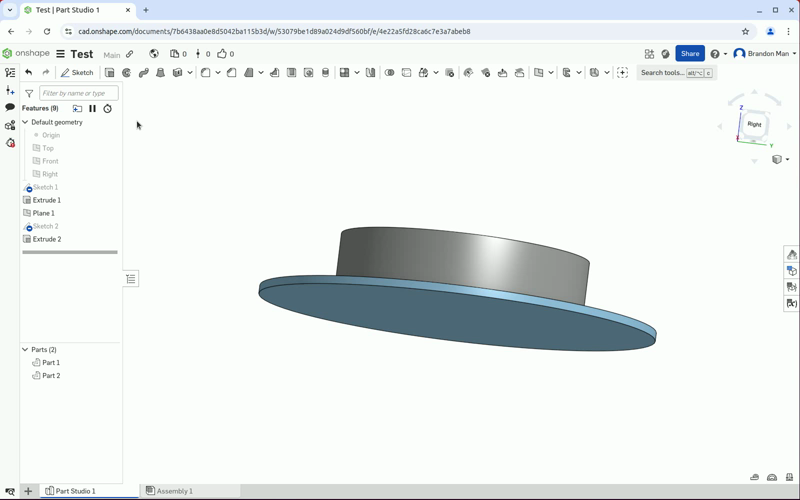
key(right, 3)
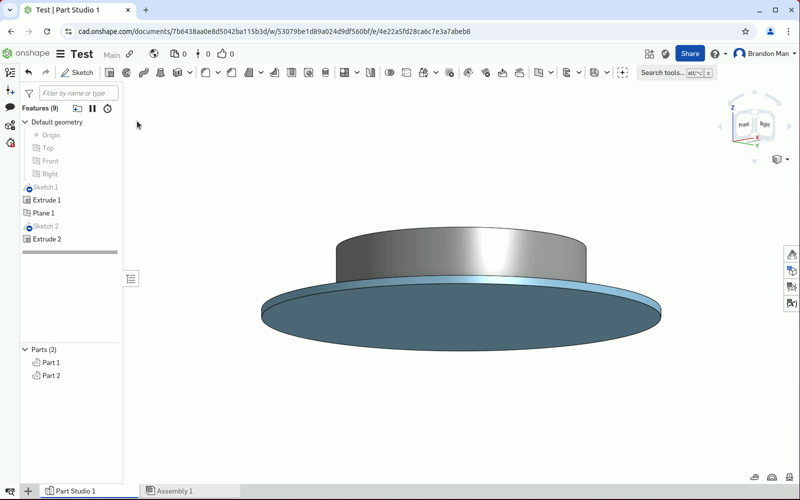
key(down, 3)
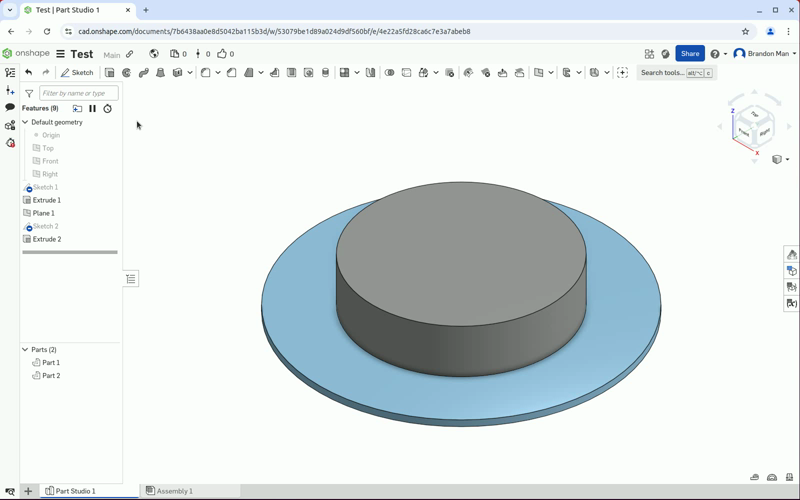
mouse_move(73, 189)
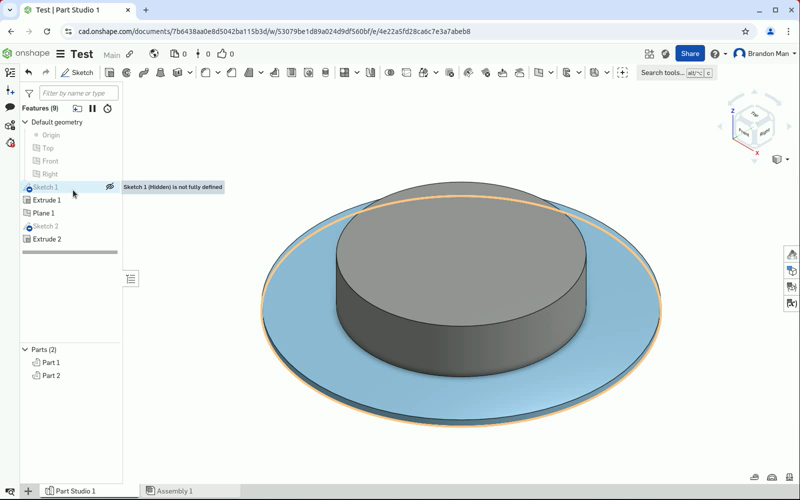
click(73, 189)